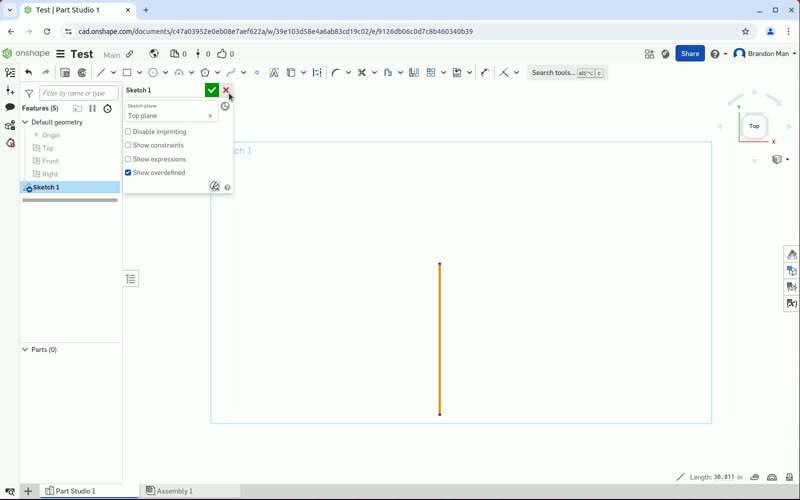
key(shift+h)
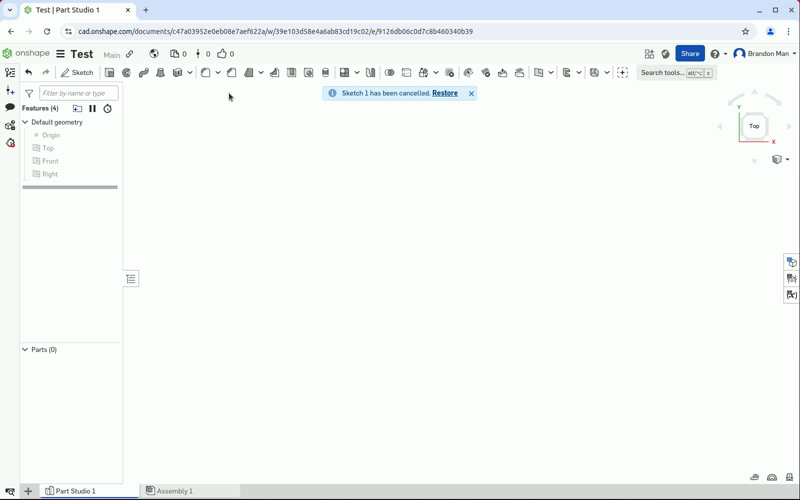
mouse_move(73, 352)
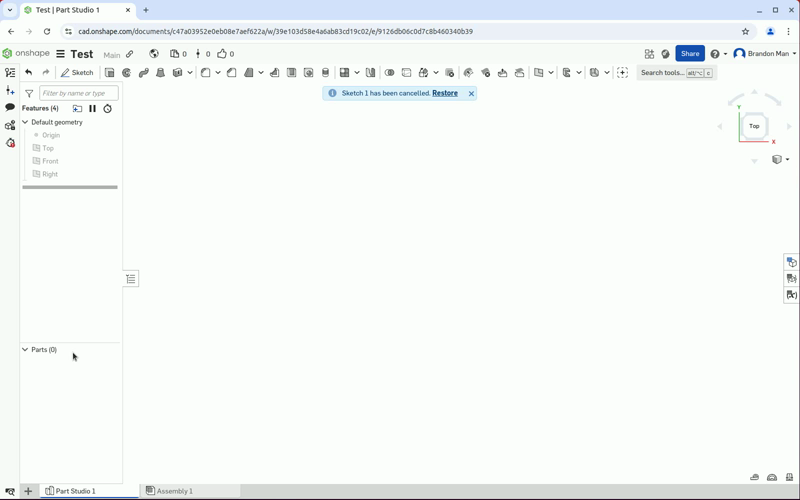
key(y)
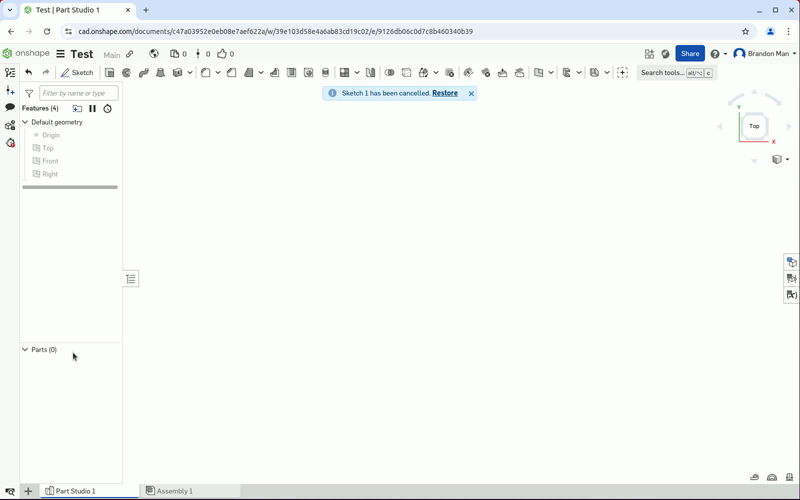
key(shift+p)
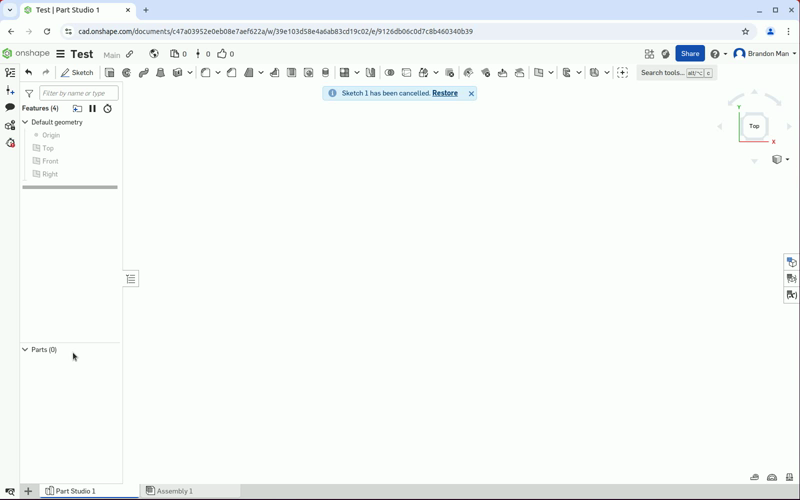
key(space)
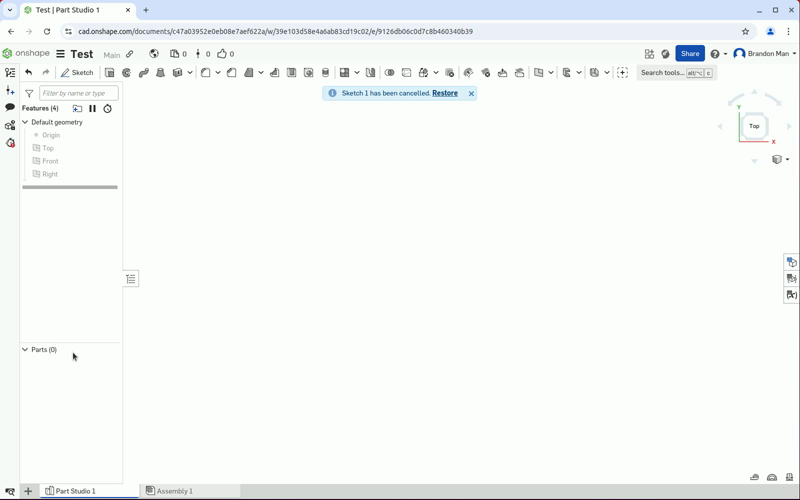
key_down(shift)
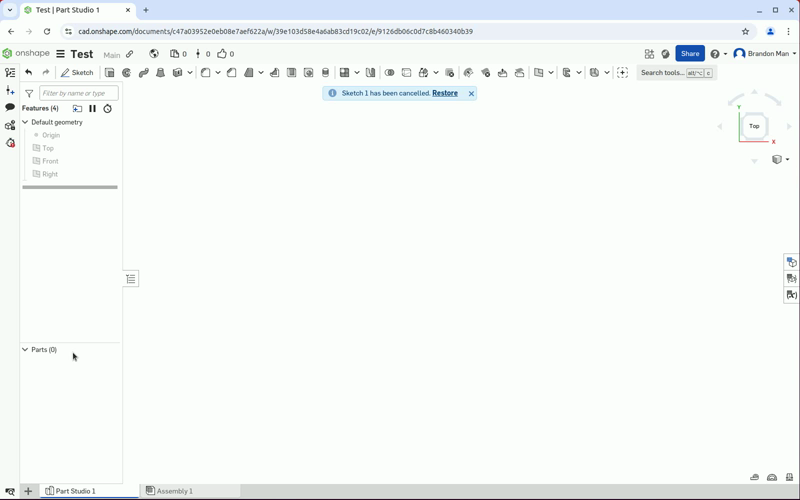
key(up)
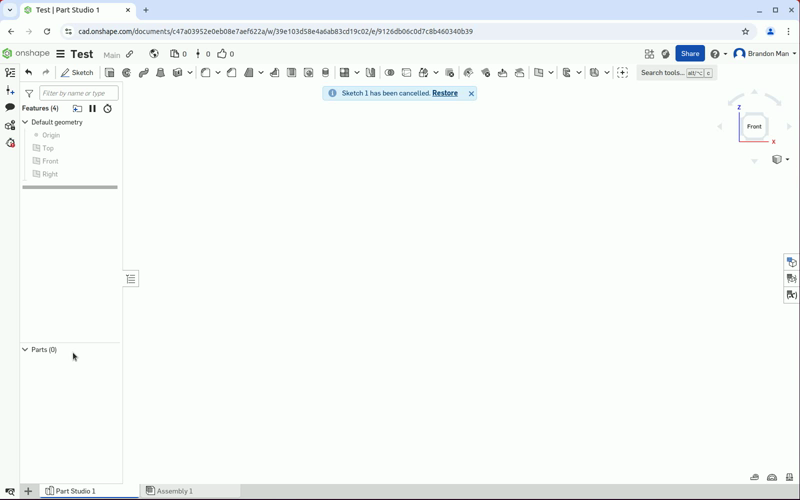
key_up(shift)
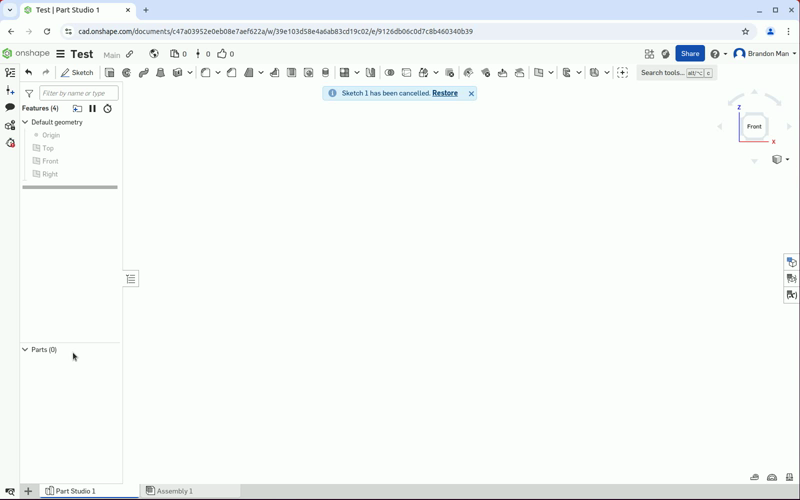
mouse_move(73, 352)
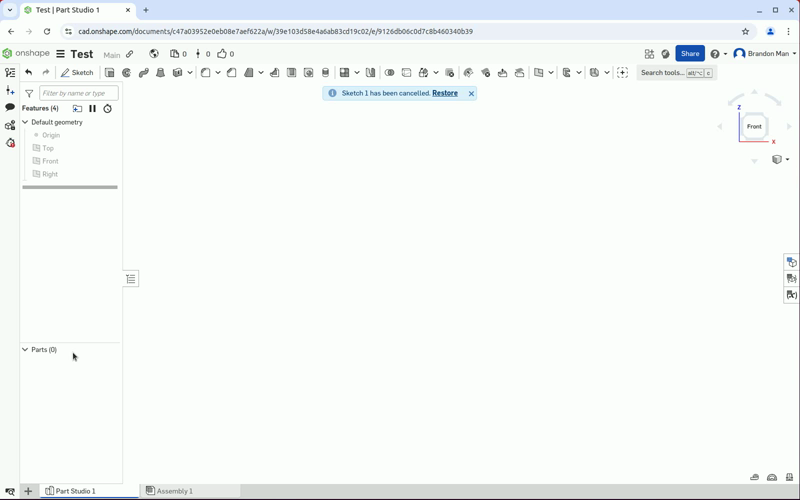
key(shift+y)
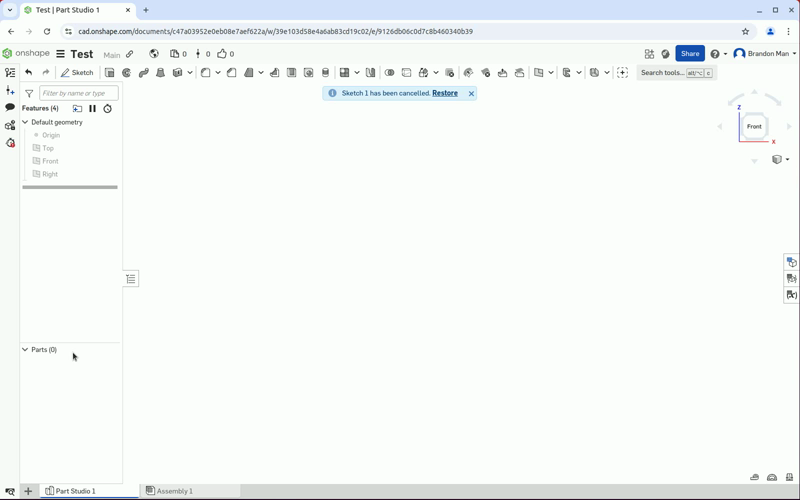
key(shift+s)
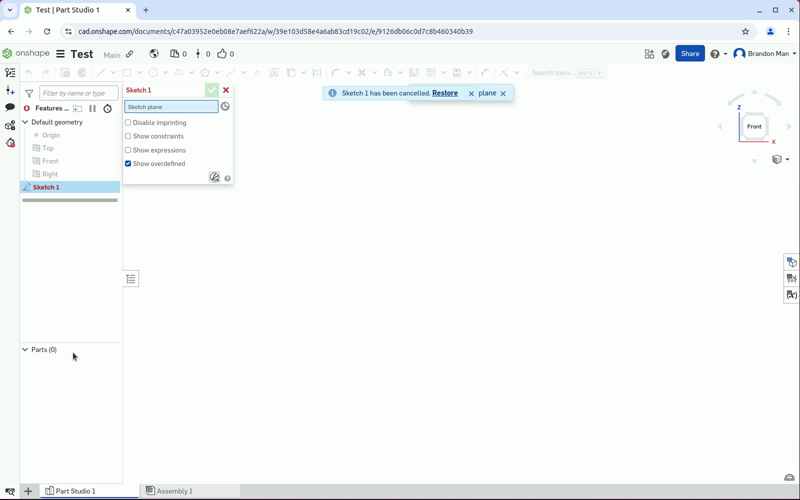
mouse_move(73, 163)
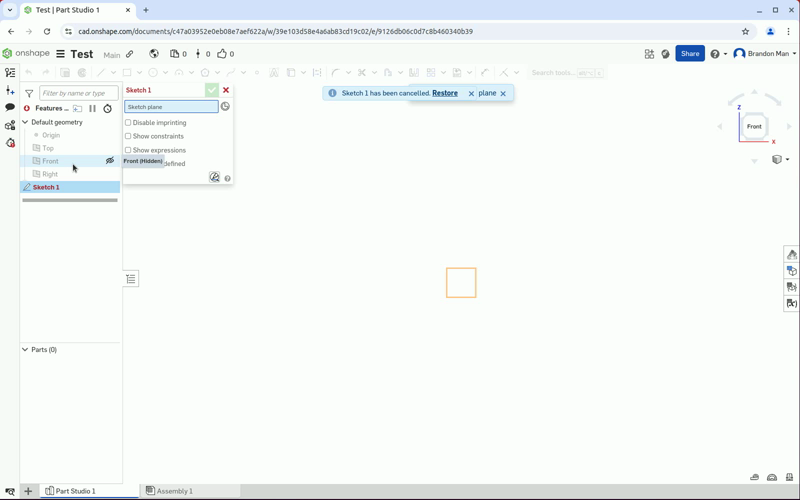
click(73, 163)
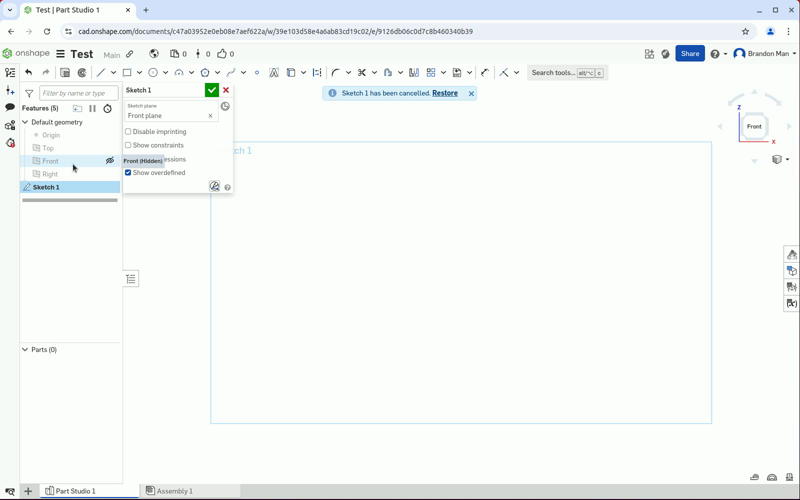
mouse_move(73, 352)
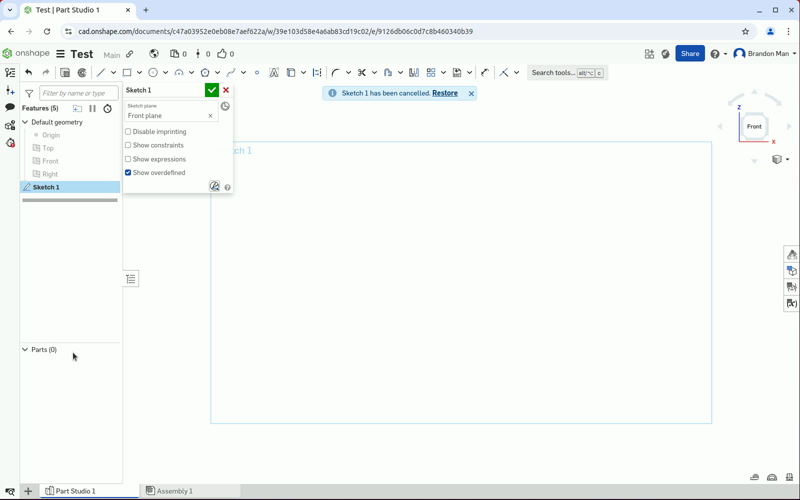
key(y)
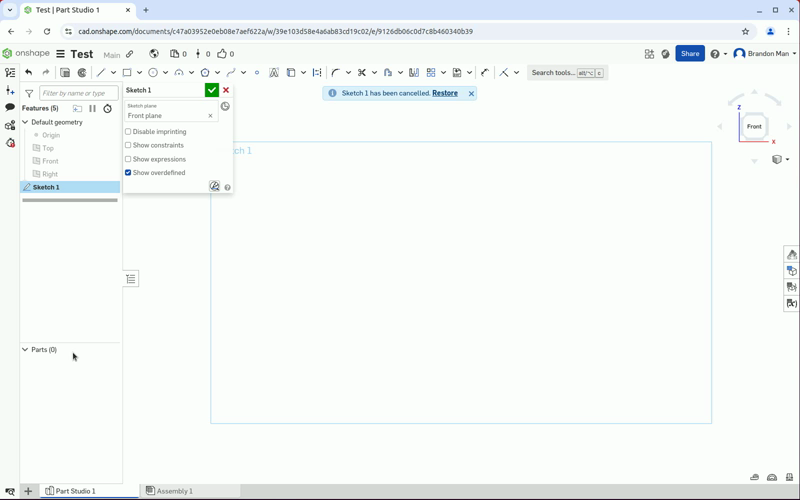
key(c)
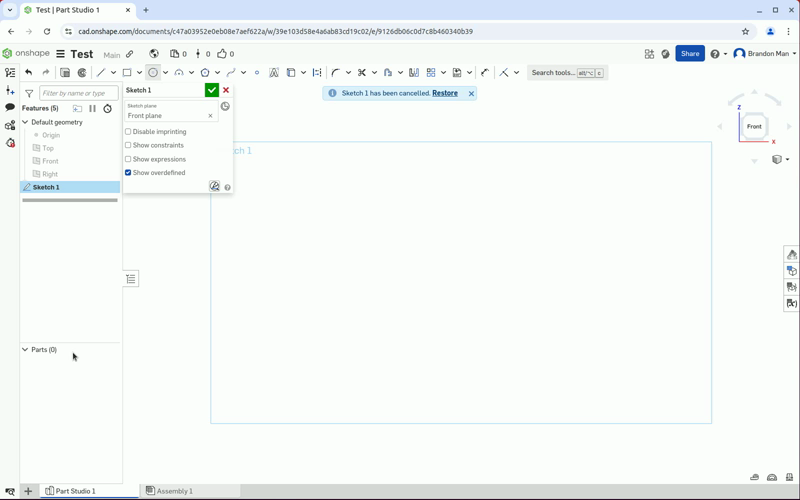
key_down(shift)
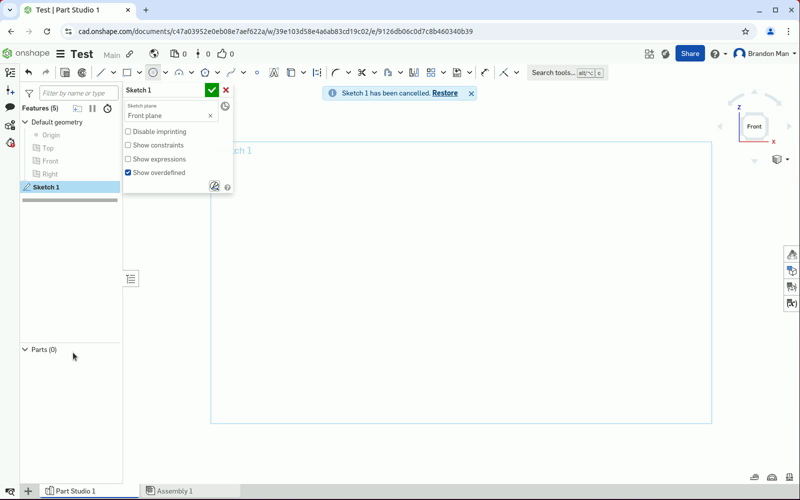
mouse_move(461, 282)
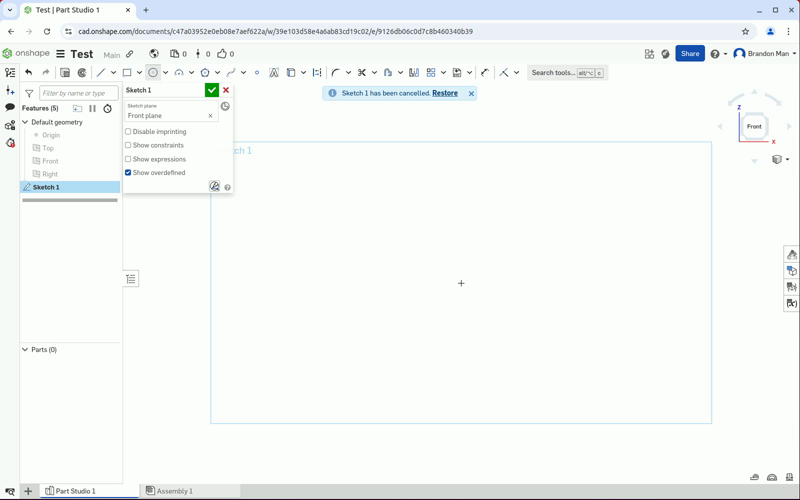
click(461, 282)
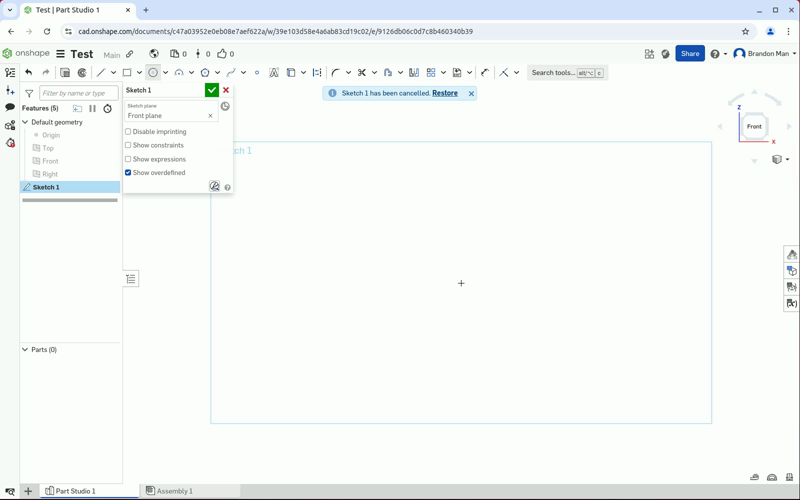
key_up(shift)
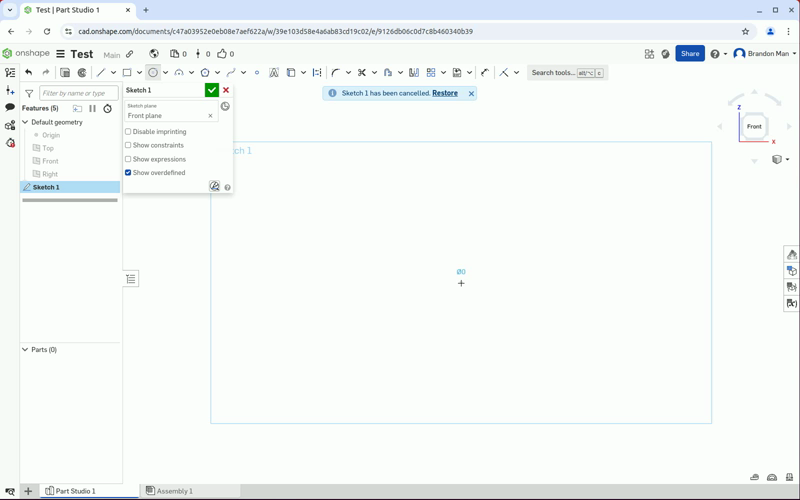
mouse_move(491, 282)
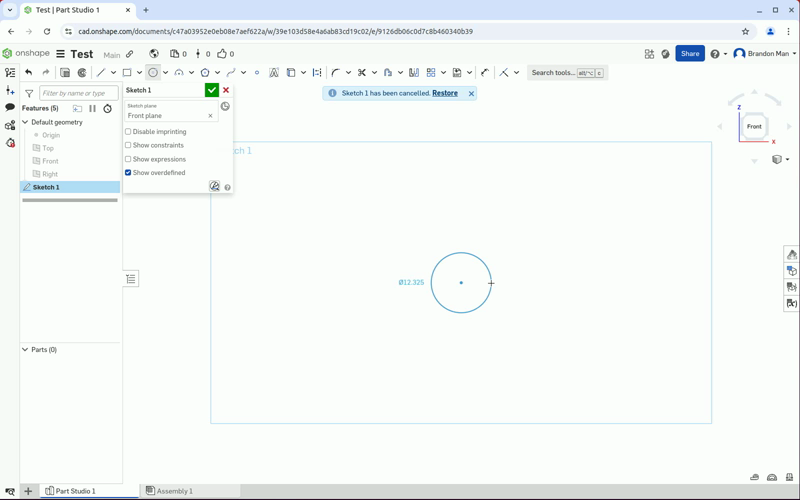
click(491, 282)
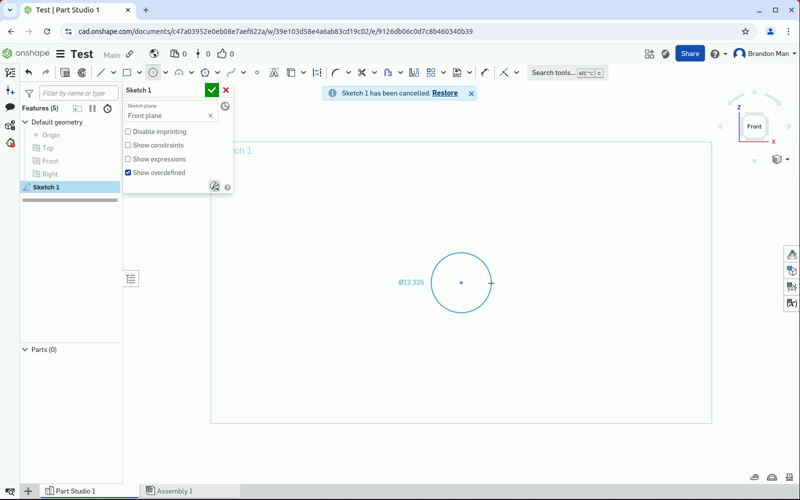
key(esc)
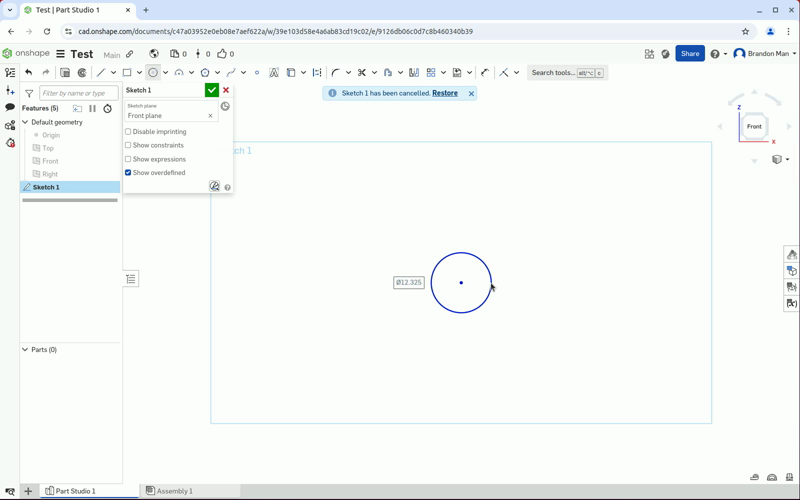
mouse_move(467, 262)
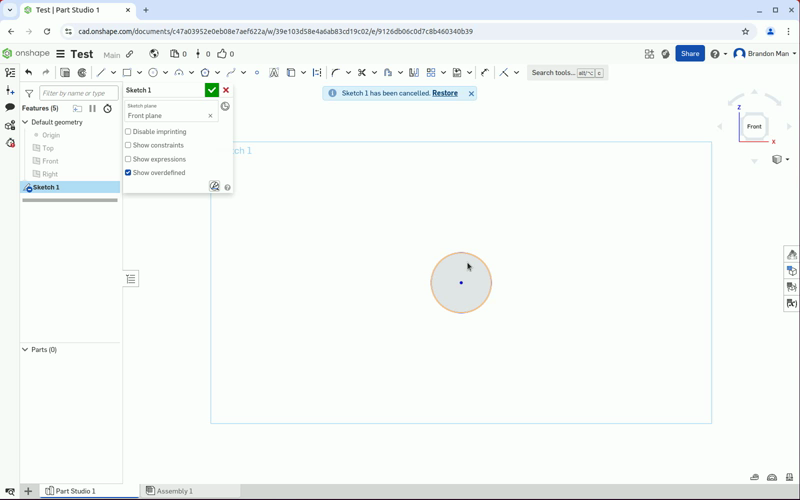
click(467, 262)
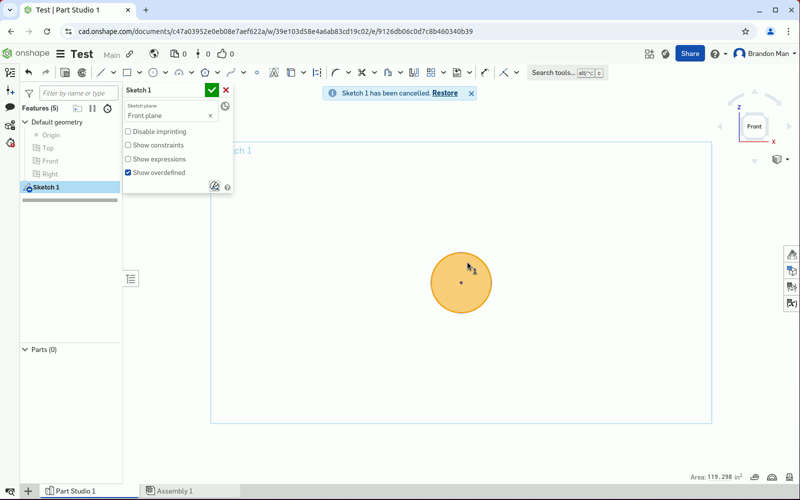
mouse_move(73, 352)
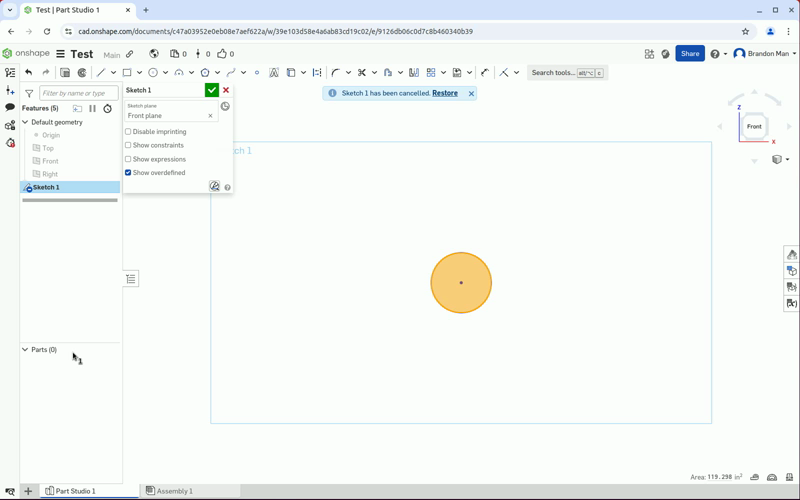
key(shift+y)
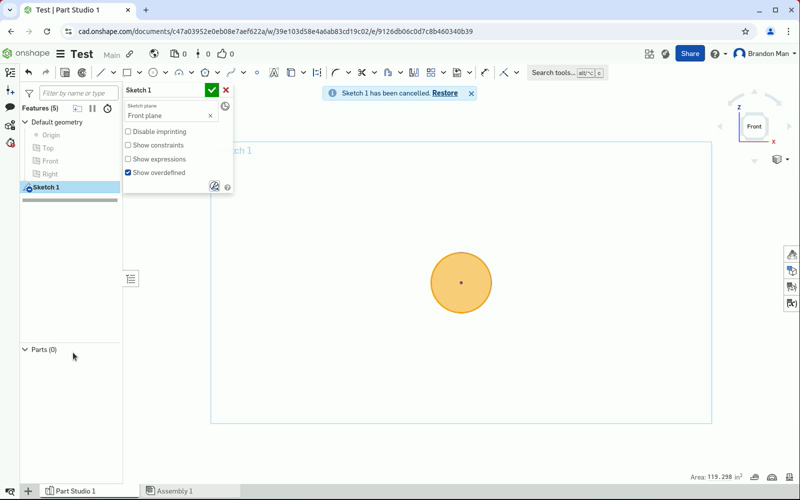
key(shift+e)
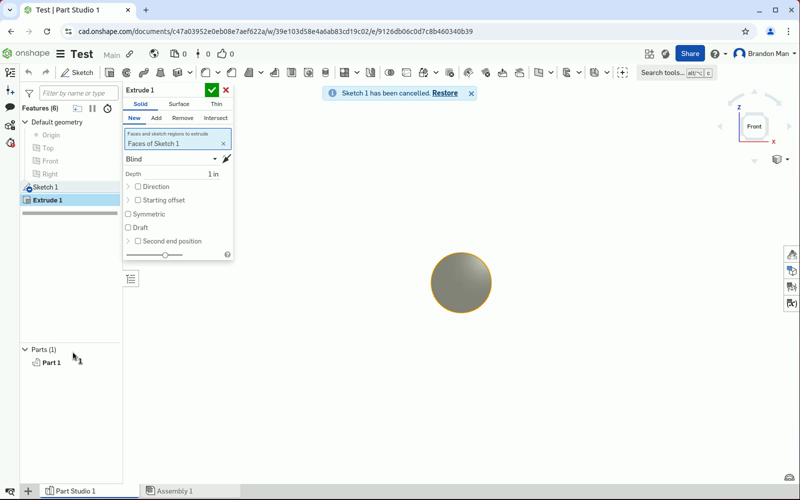
mouse_move(143, 106)
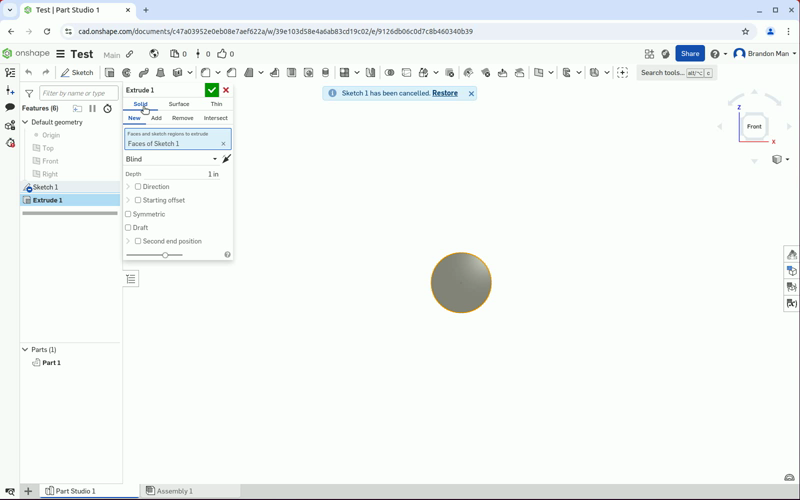
click(143, 106)
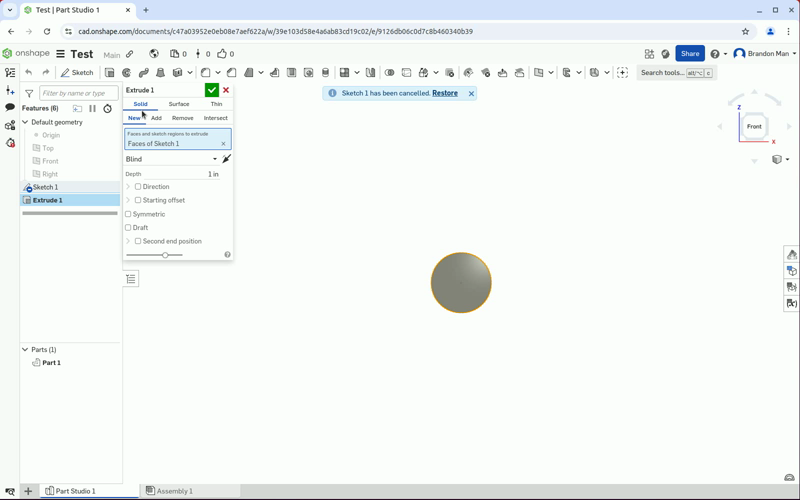
mouse_move(137, 120)
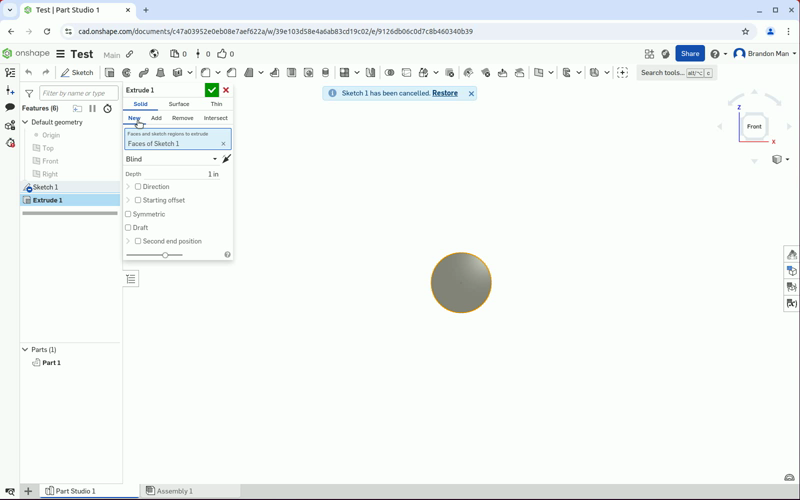
click(137, 120)
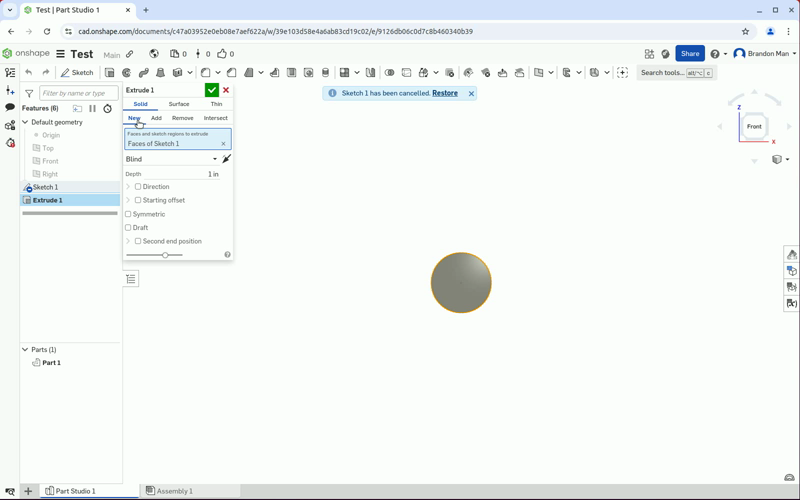
key(tab, 4)
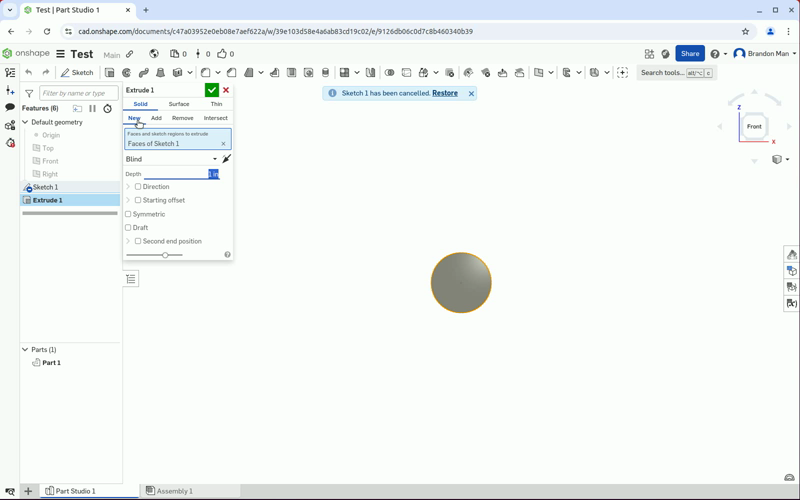
text(23.108)
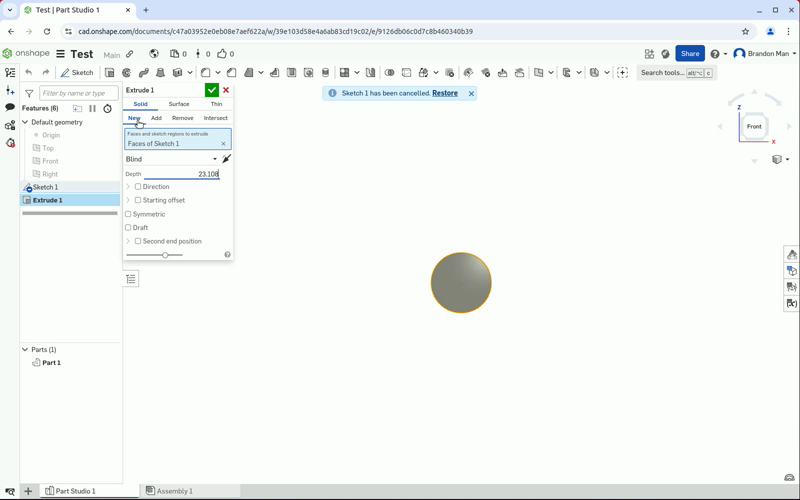
key(enter)
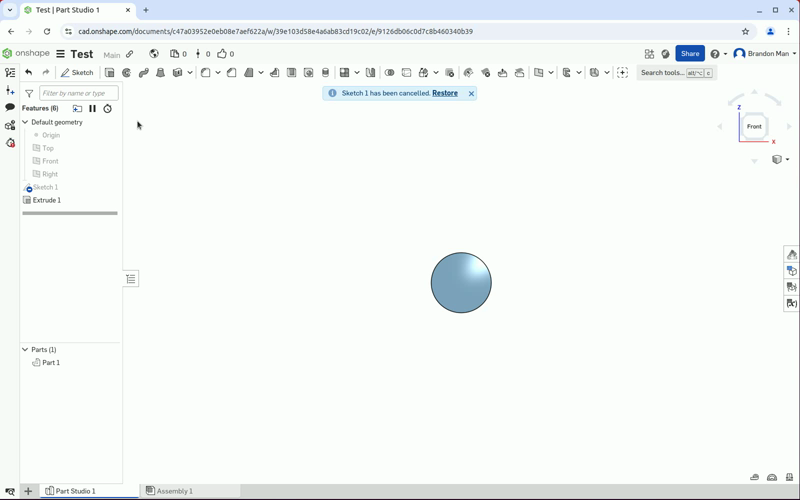
key(shift+h)
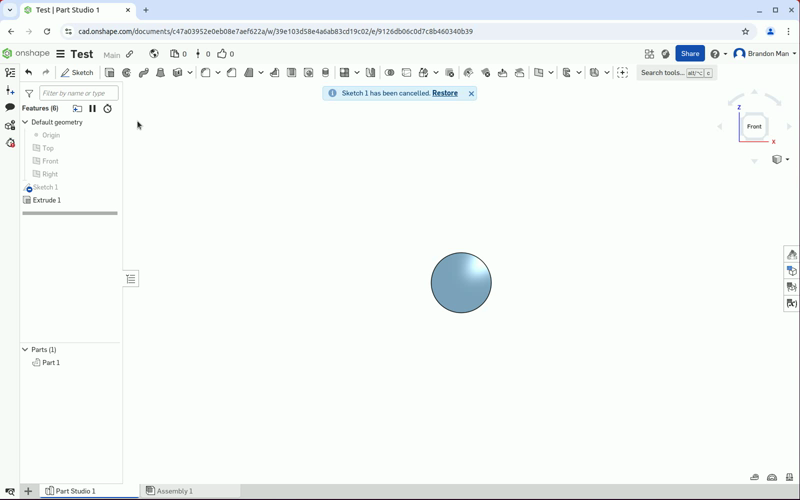
key(shift+h)
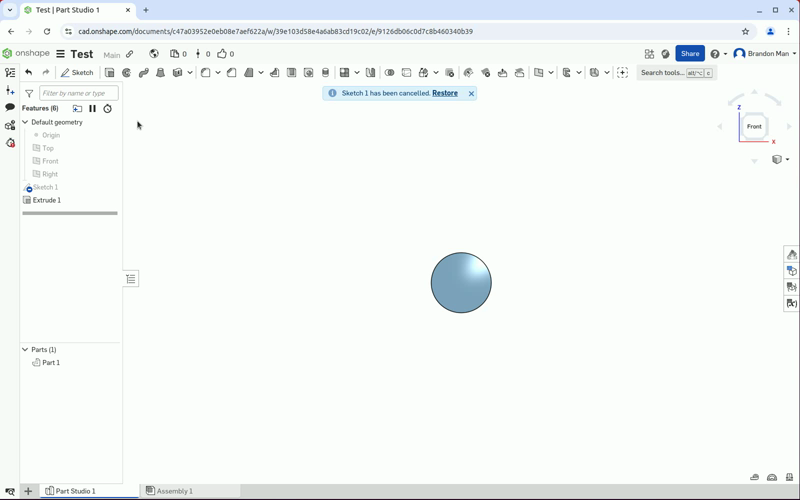
mouse_move(73, 189)
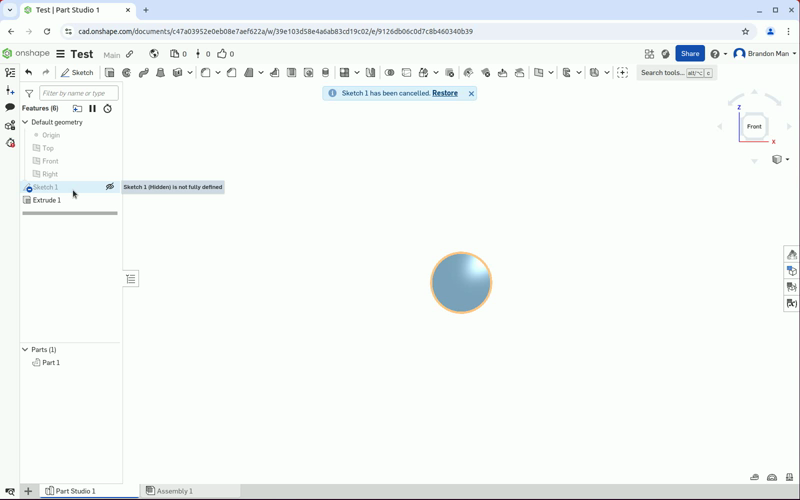
click(73, 189)
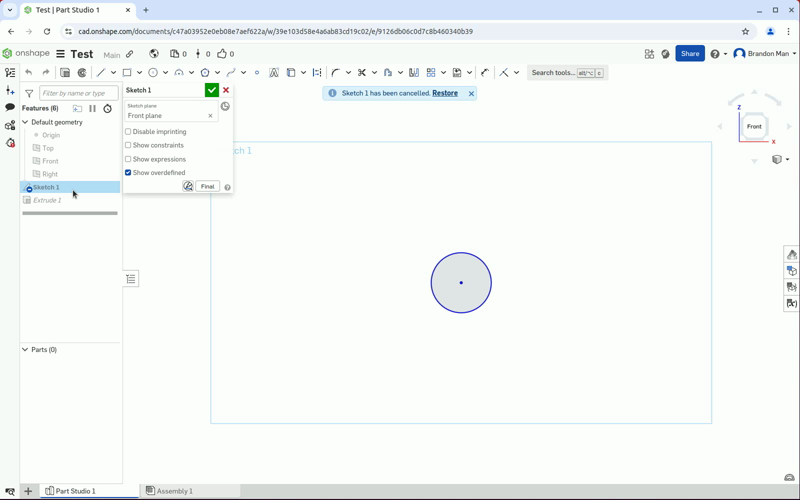
mouse_move(229, 92)
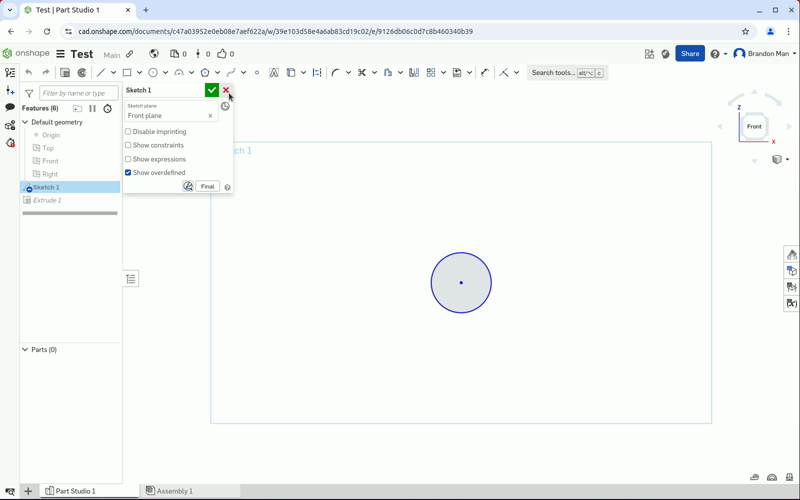
click(229, 92)
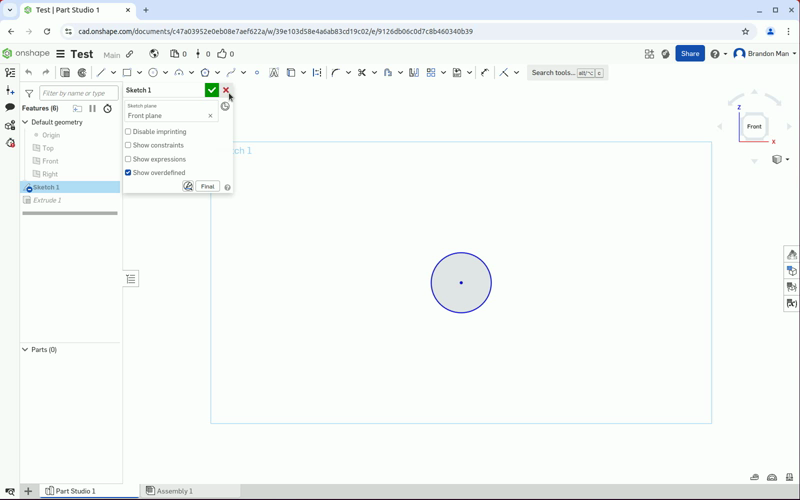
key(shift+s)
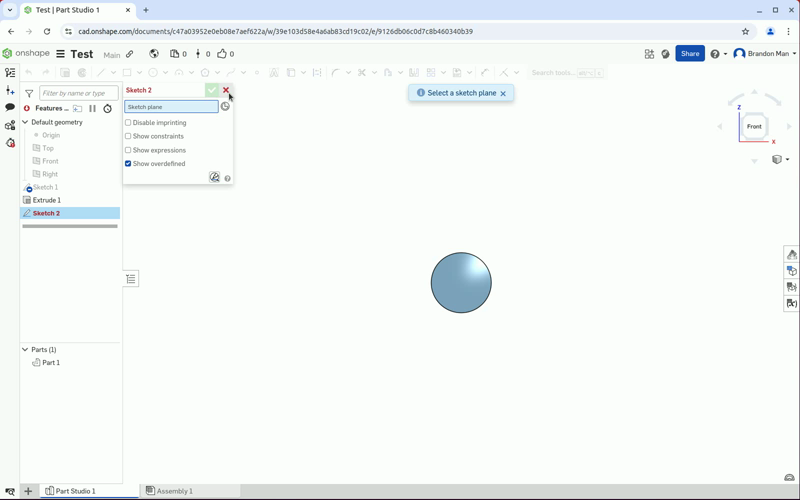
mouse_move(73, 163)
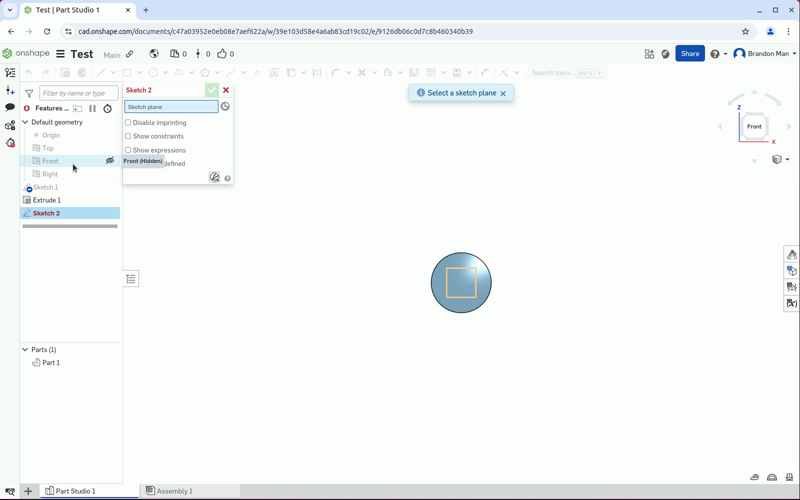
click(73, 163)
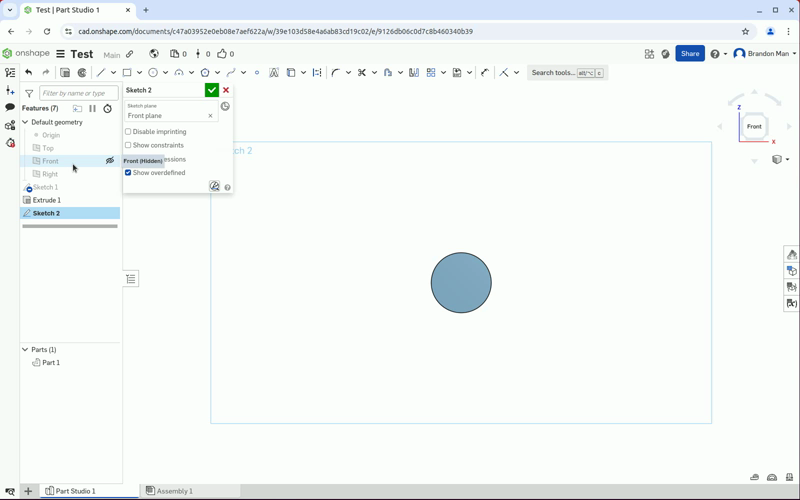
mouse_move(73, 352)
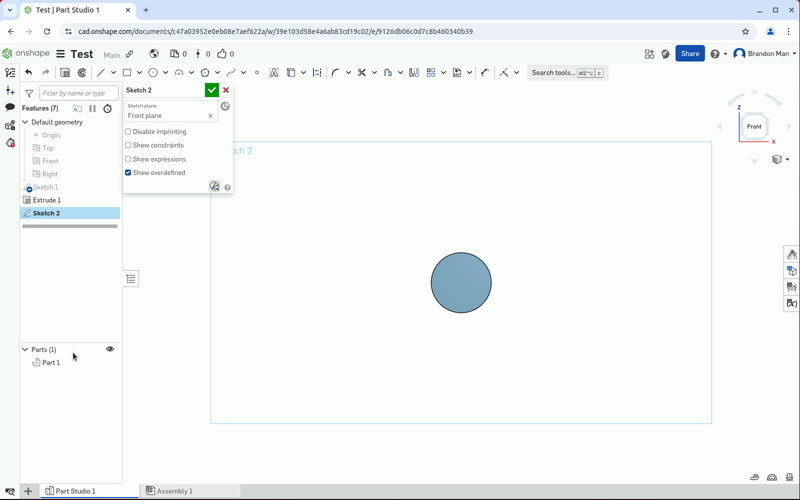
key(y)
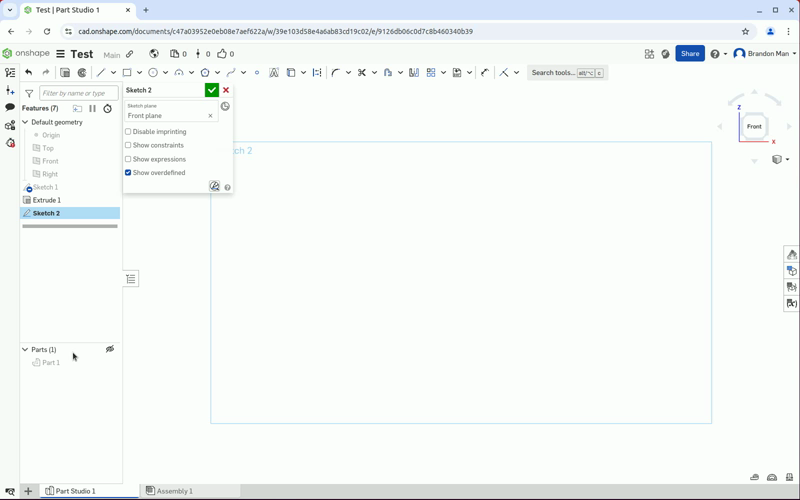
key(c)
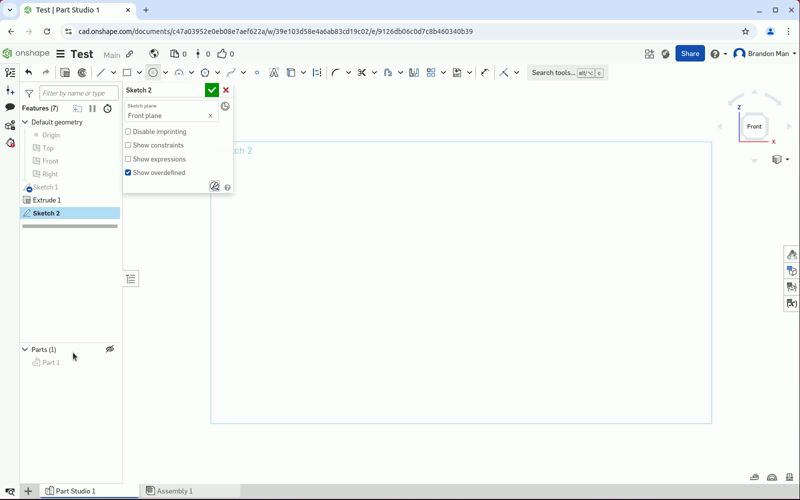
key_down(shift)
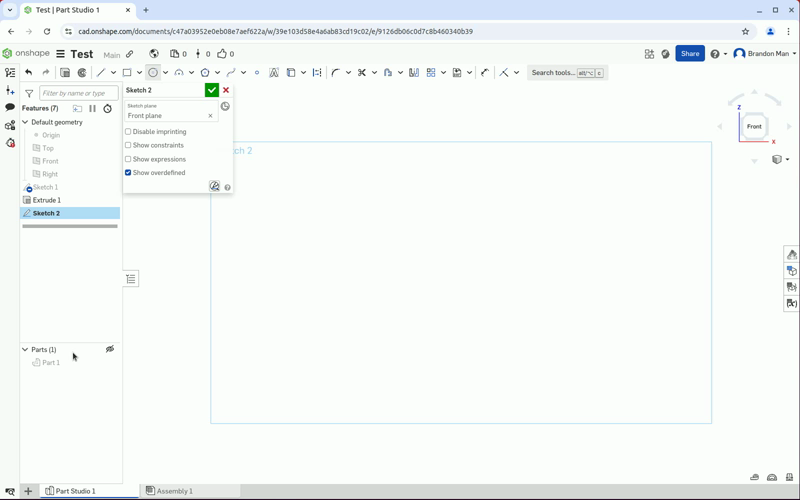
mouse_move(461, 282)
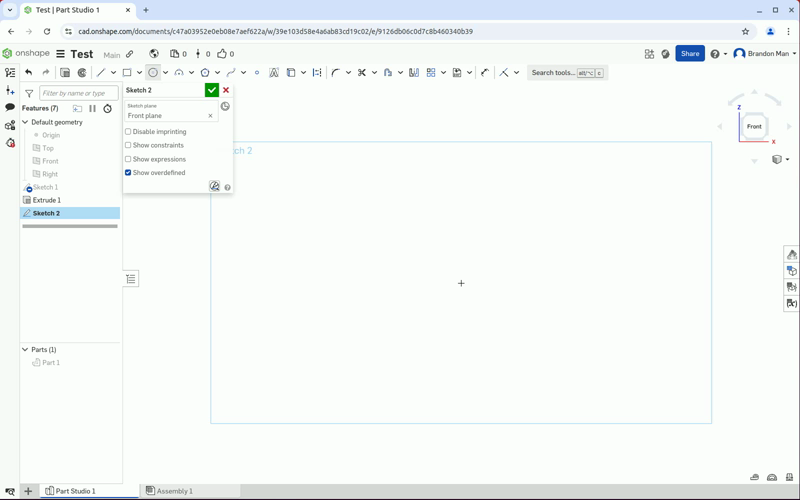
click(461, 282)
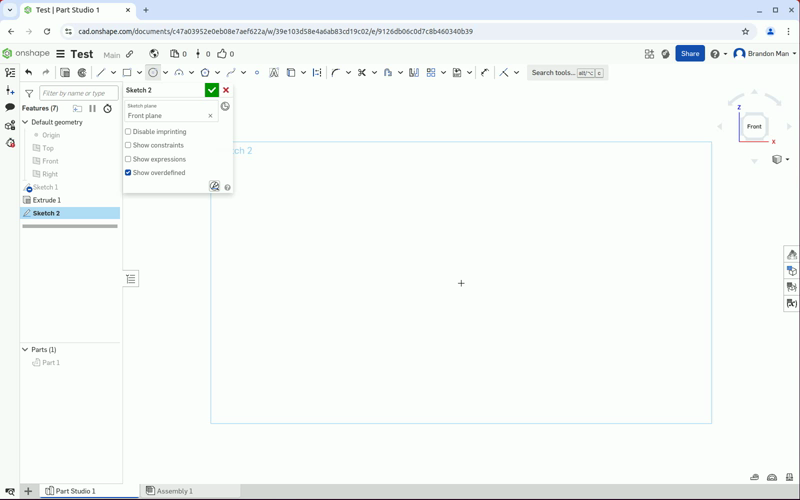
key_up(shift)
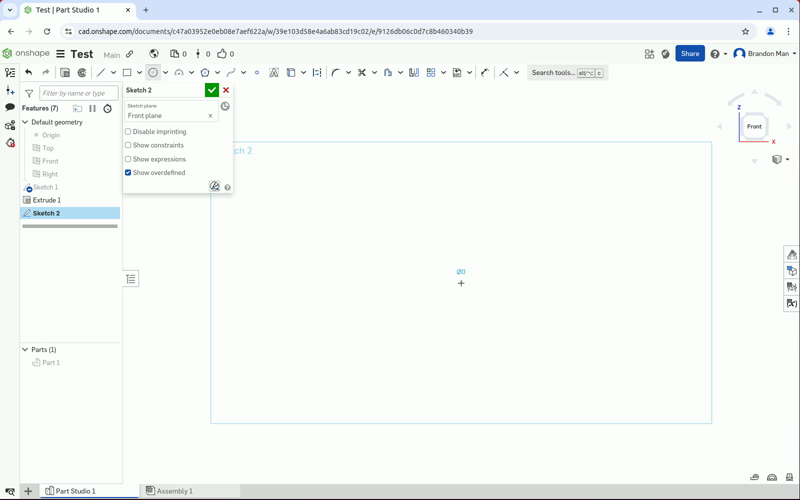
mouse_move(491, 282)
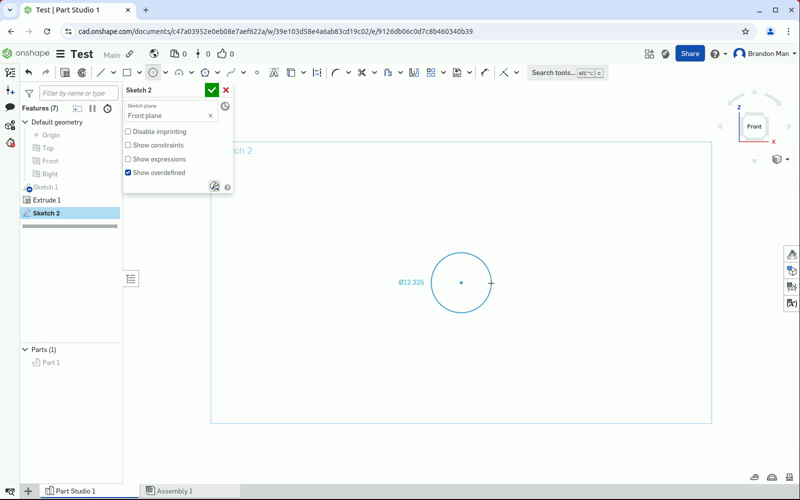
click(491, 282)
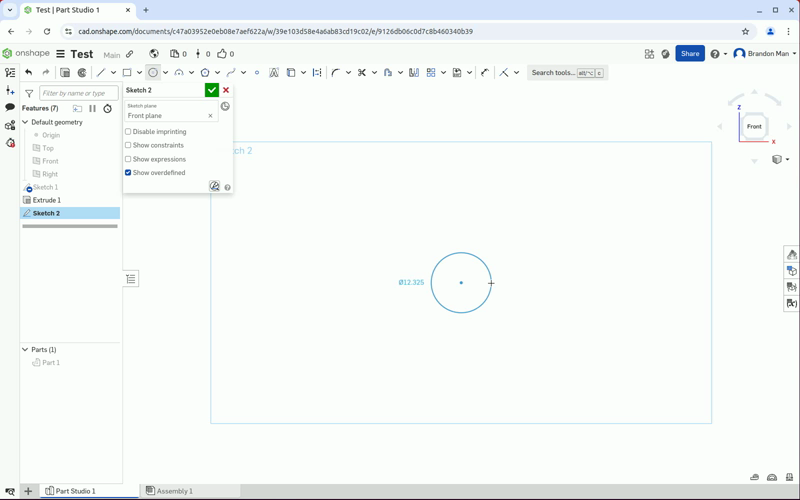
key(esc)
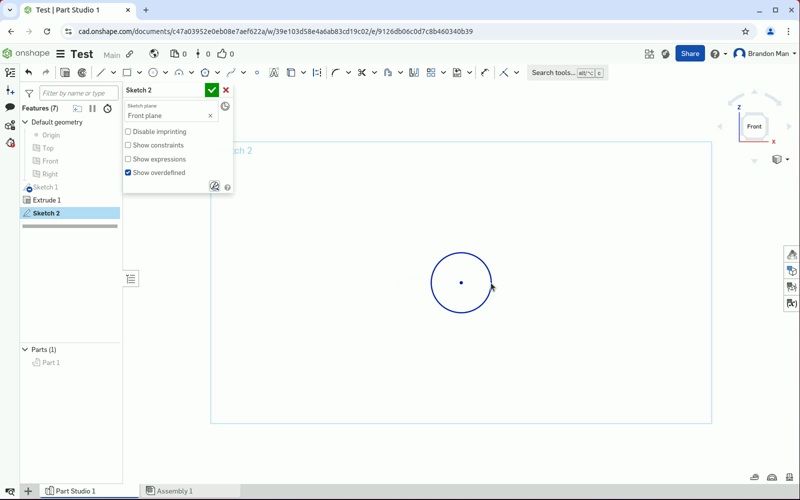
mouse_move(481, 276)
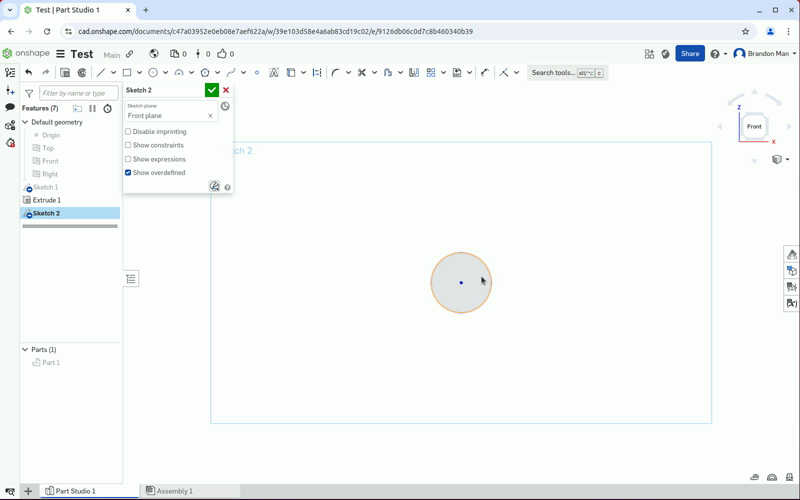
click(481, 276)
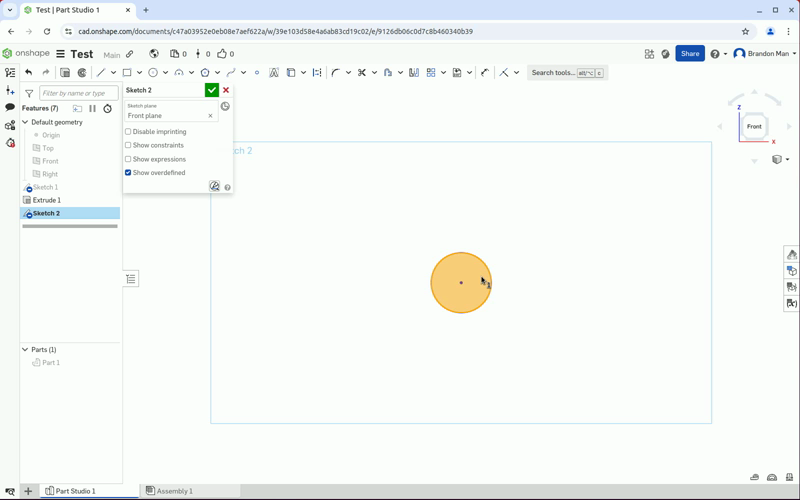
mouse_move(73, 352)
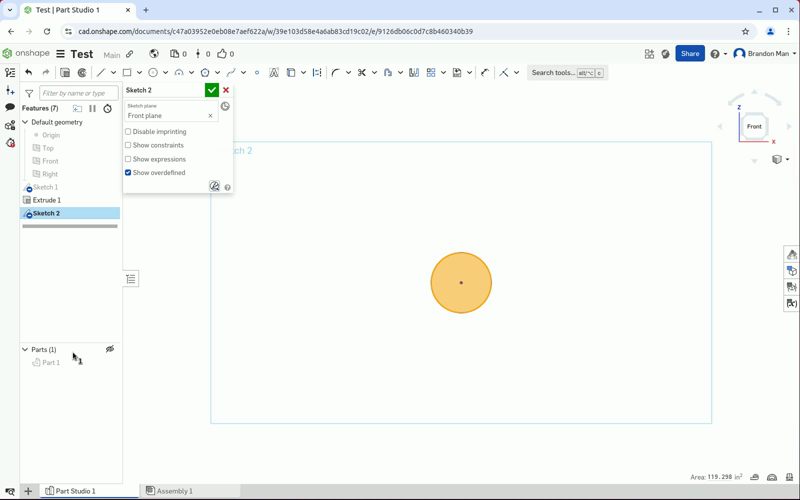
key(shift+y)
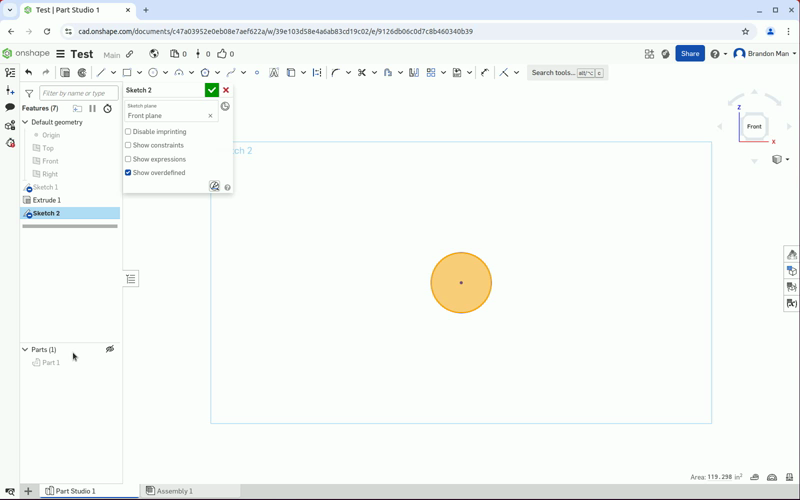
key(shift+e)
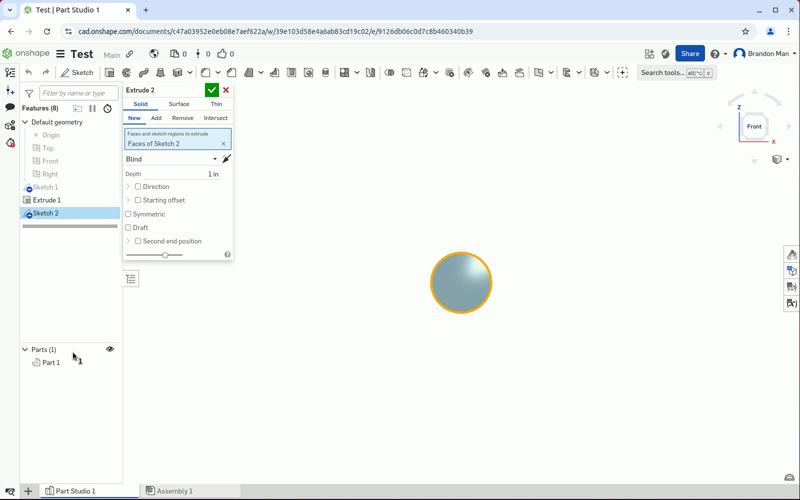
mouse_move(143, 106)
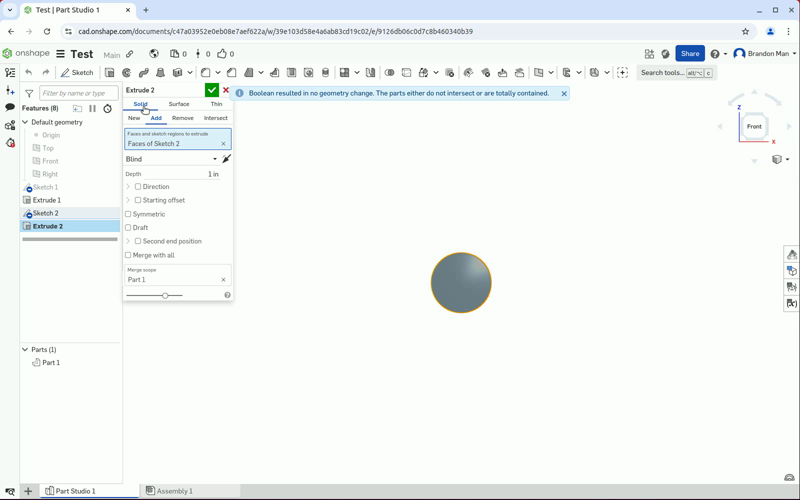
click(143, 106)
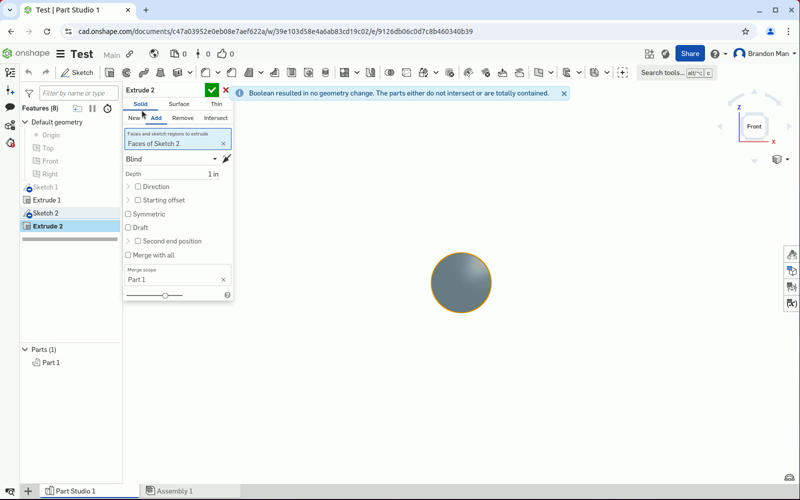
mouse_move(137, 120)
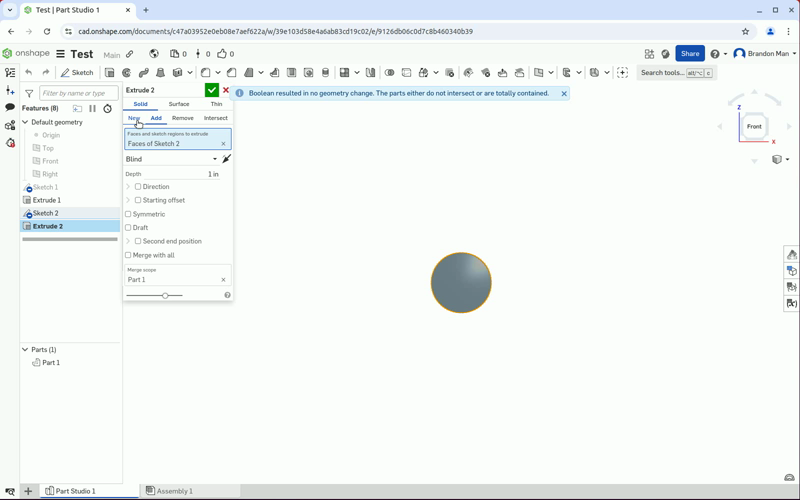
click(137, 120)
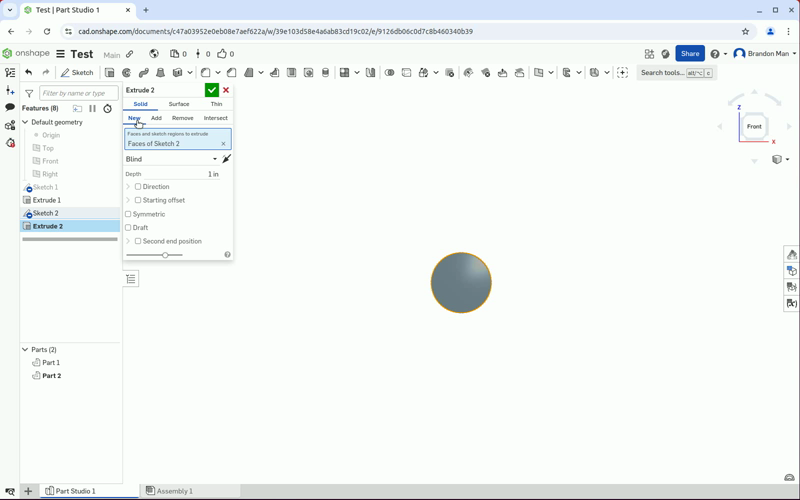
key(tab, 4)
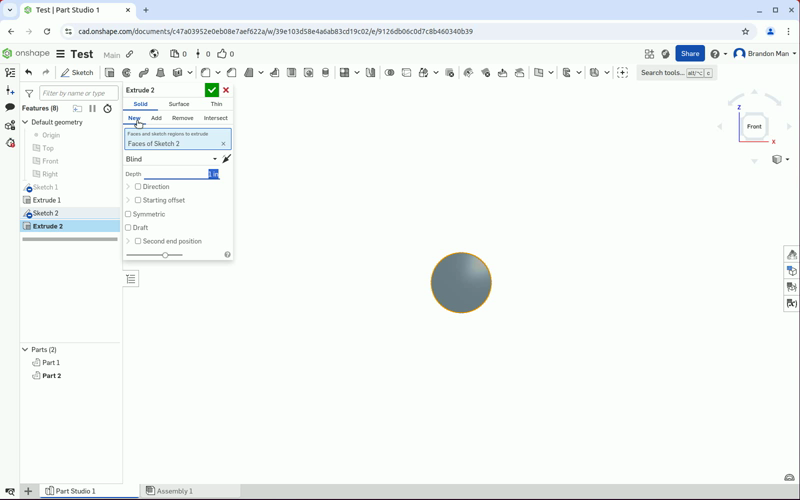
text(23.108)
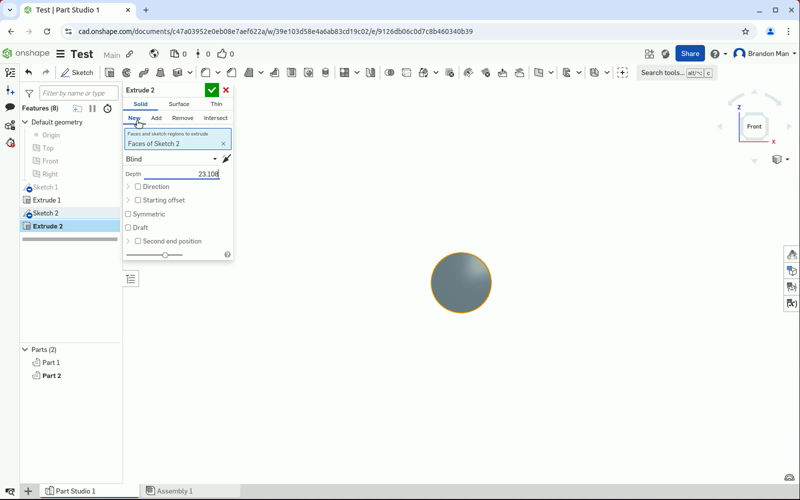
key(enter)
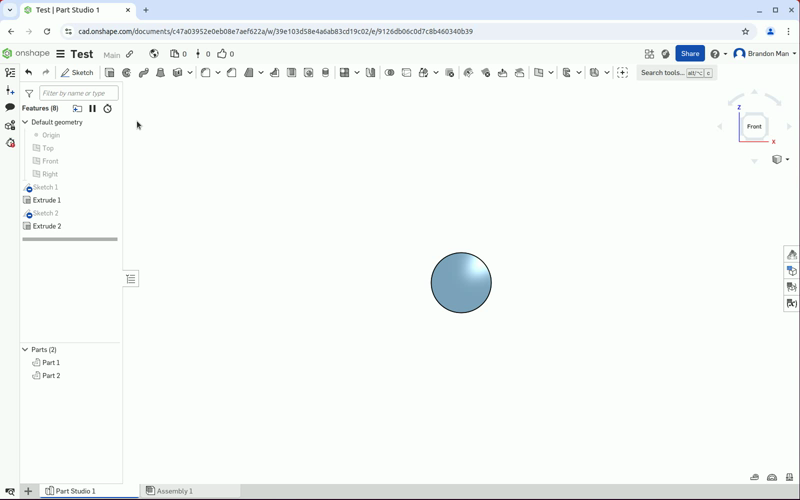
key(shift+h)
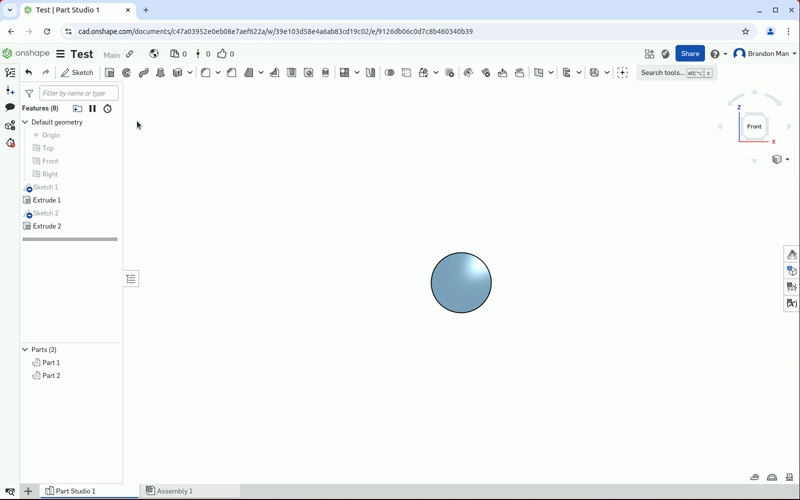
key(shift+h)
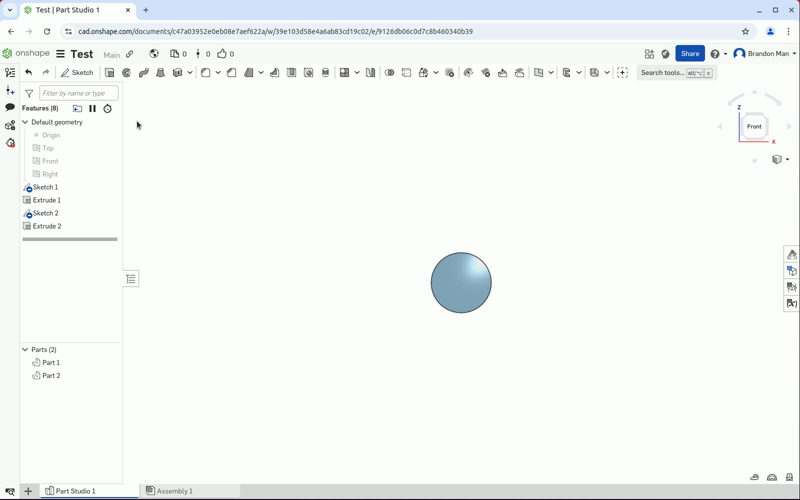
key(shift+7)
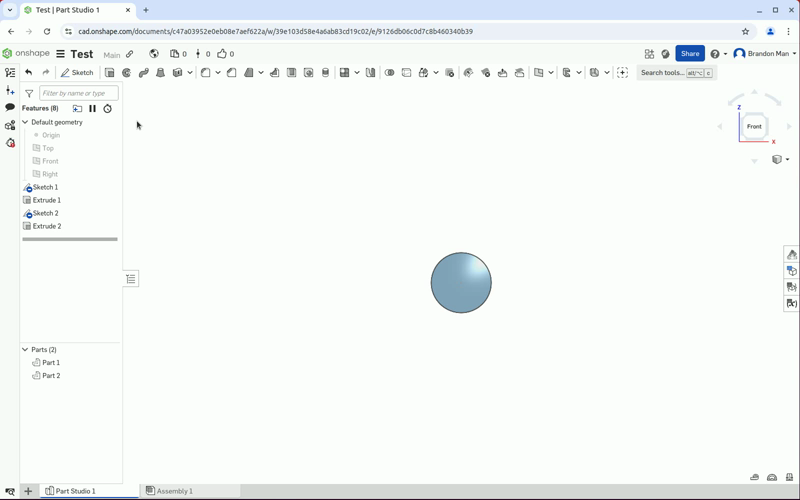
key(left, 2)
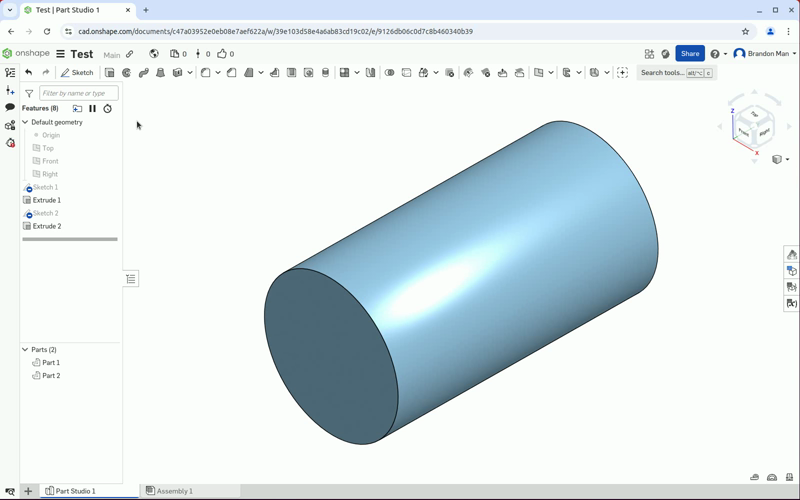
key(down, 2)
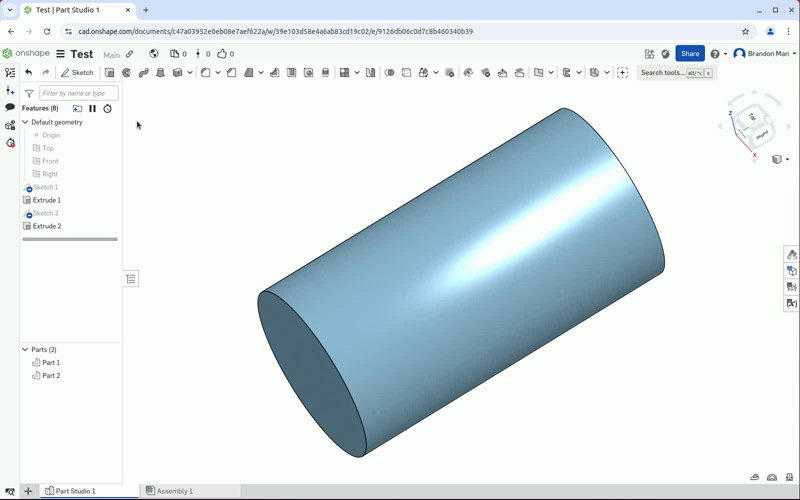
key(up, 2)
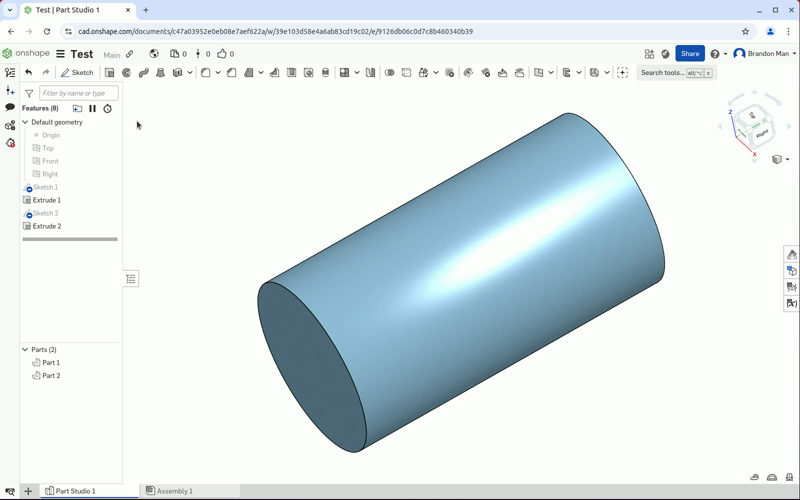
key(right, 2)
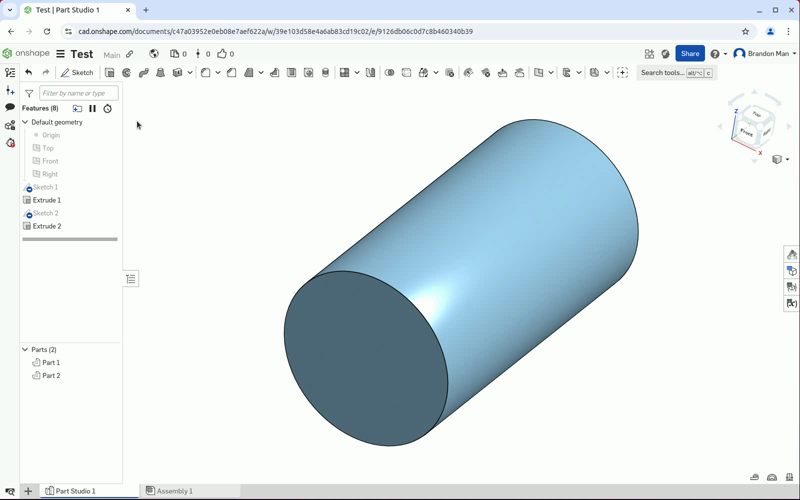
mouse_move(73, 189)
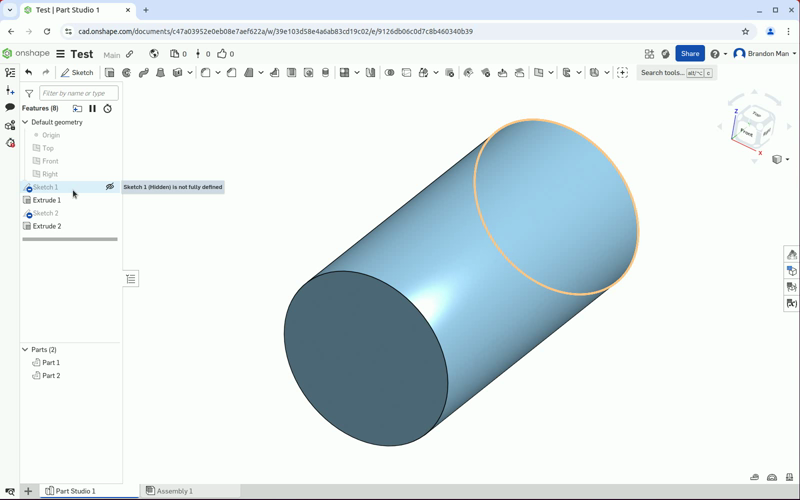
click(73, 189)